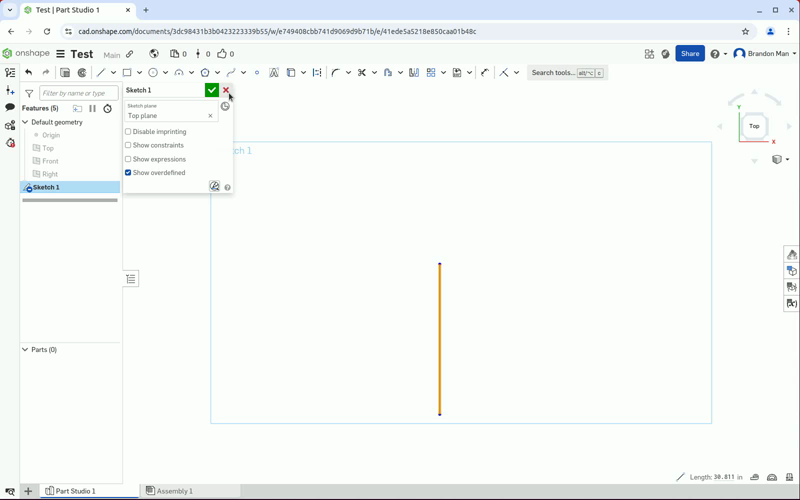
key(shift+h)
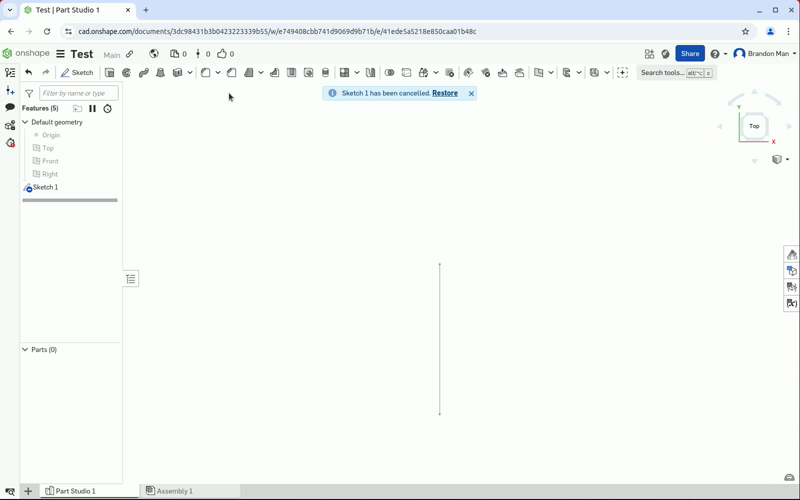
key(shift+s)
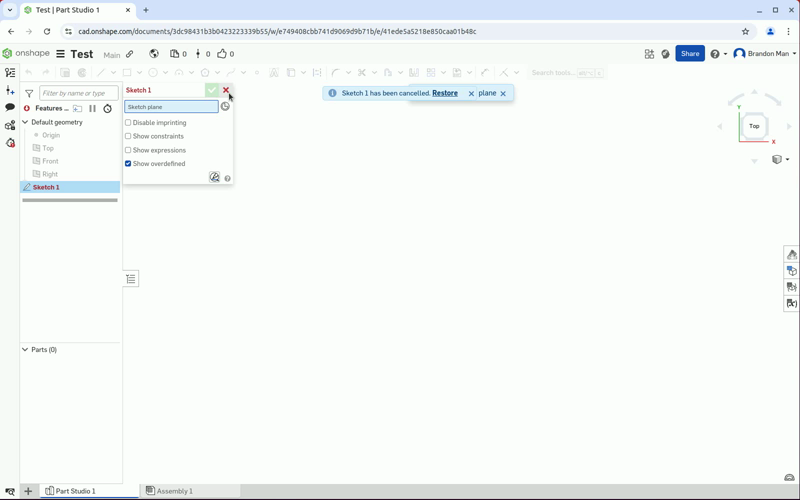
mouse_move(73, 150)
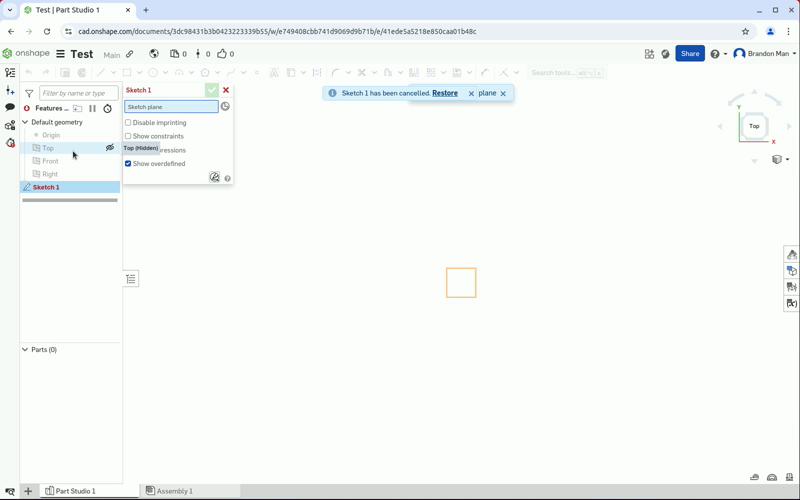
click(73, 150)
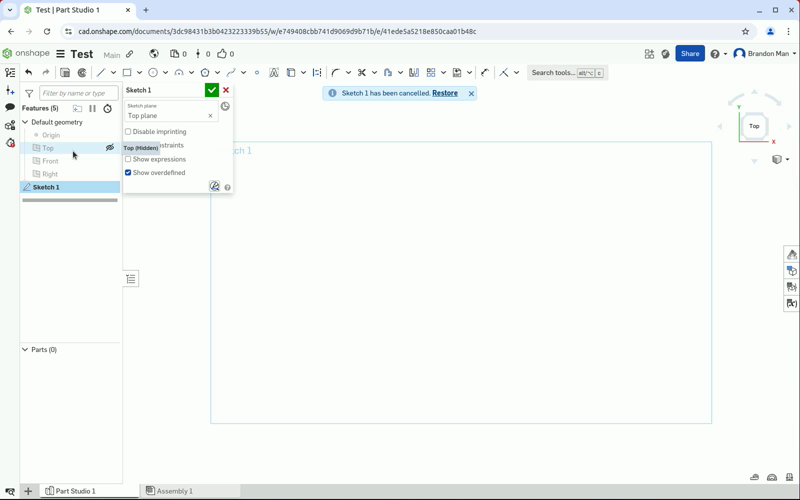
mouse_move(73, 352)
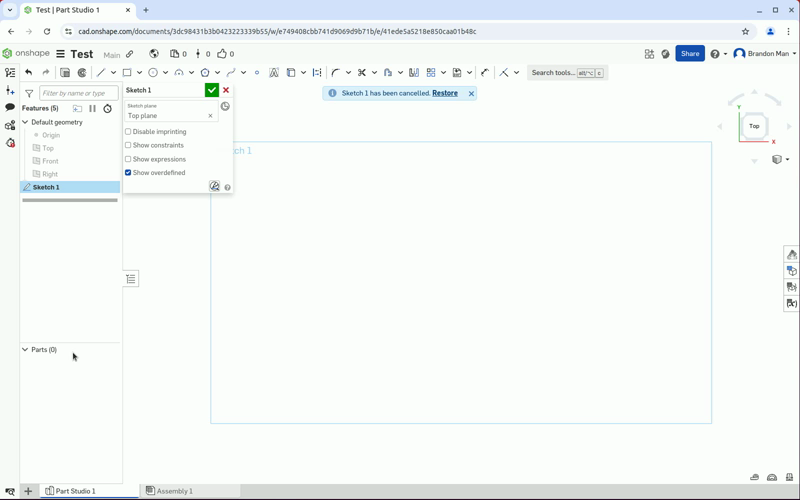
key(y)
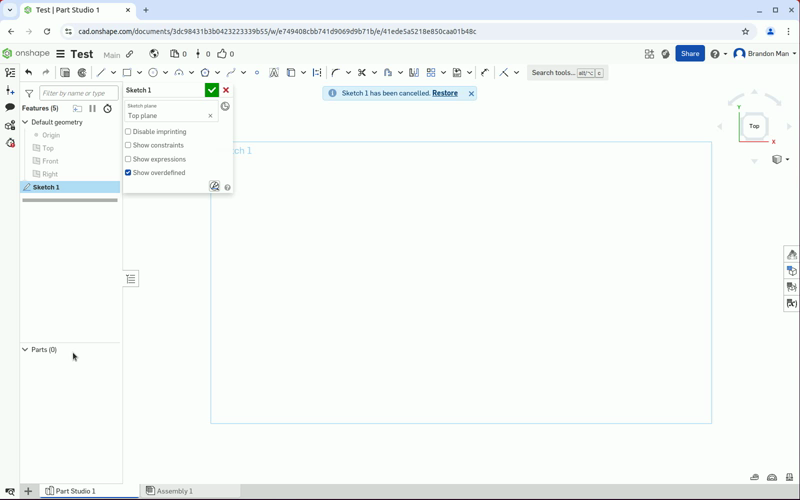
key(l)
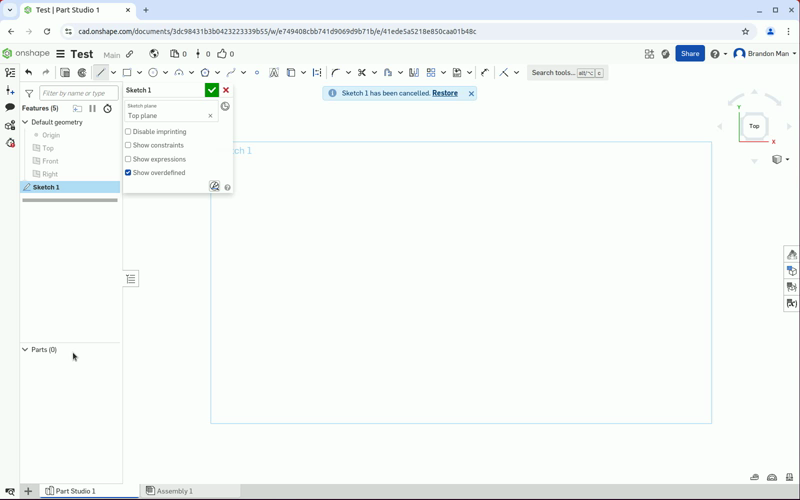
key_down(shift)
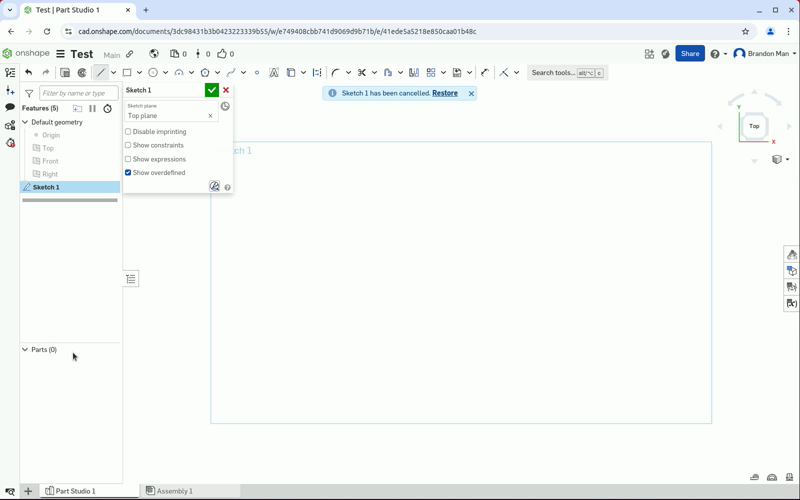
mouse_move(348, 357)
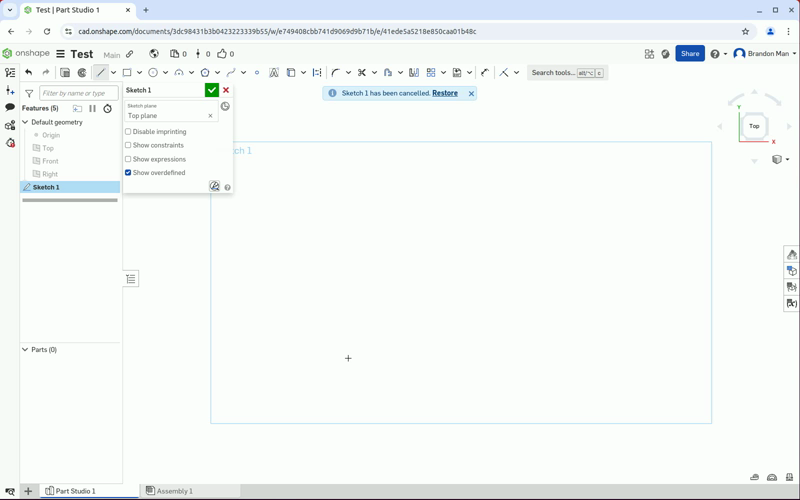
click(348, 357)
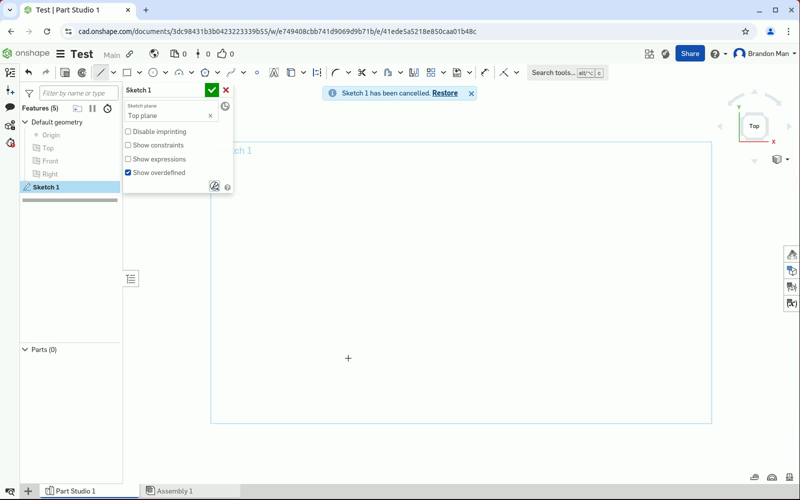
key_up(shift)
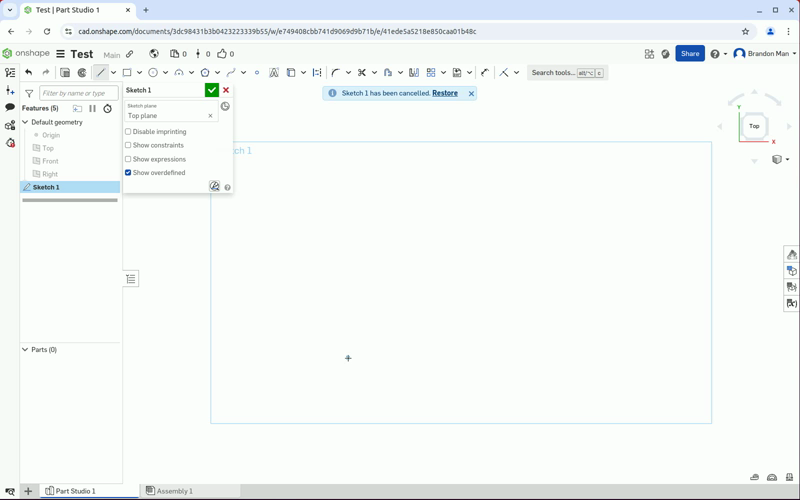
key_down(shift)
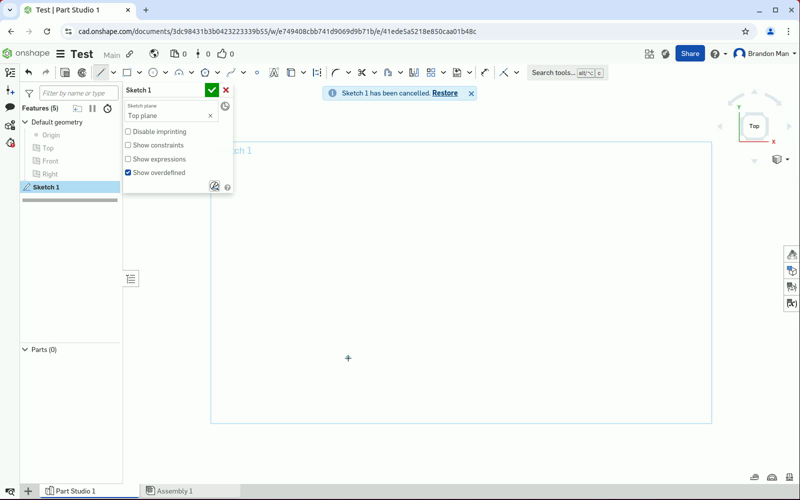
mouse_move(572, 357)
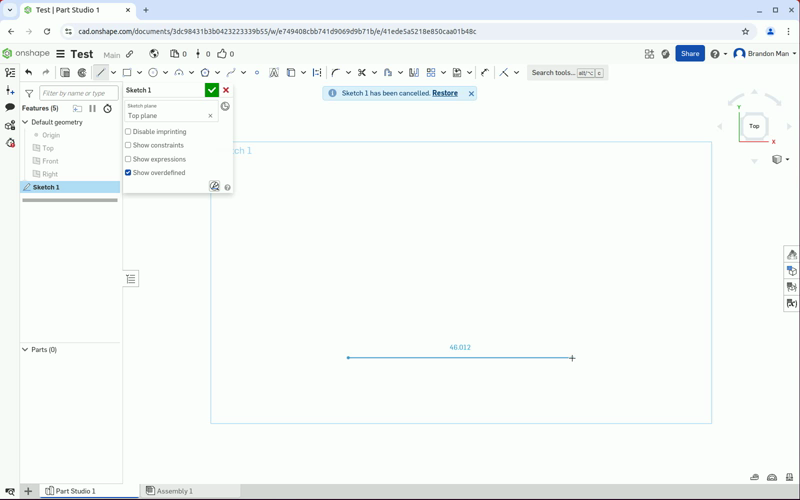
click(572, 357)
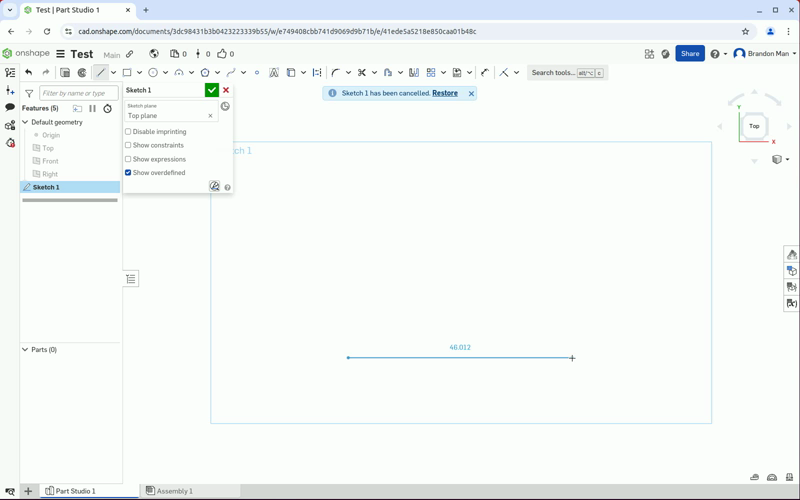
key_up(shift)
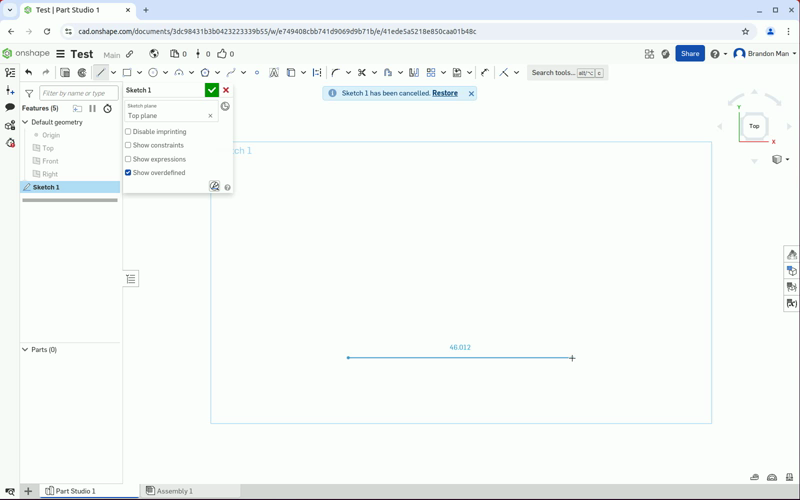
key_down(shift)
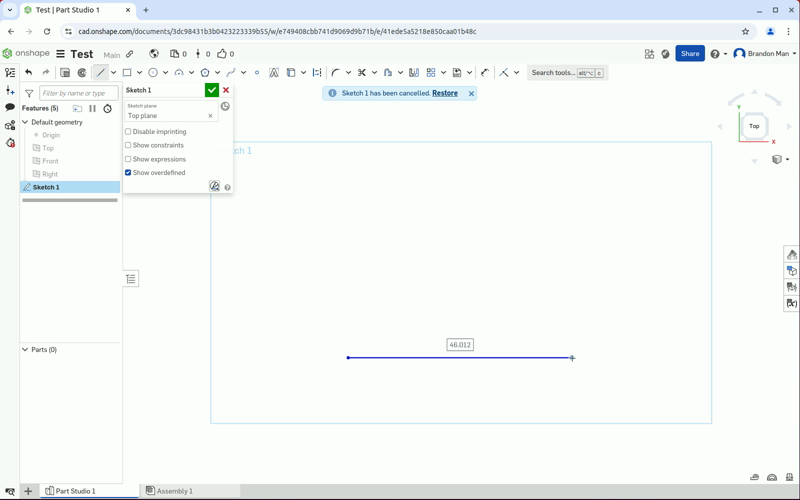
mouse_move(572, 209)
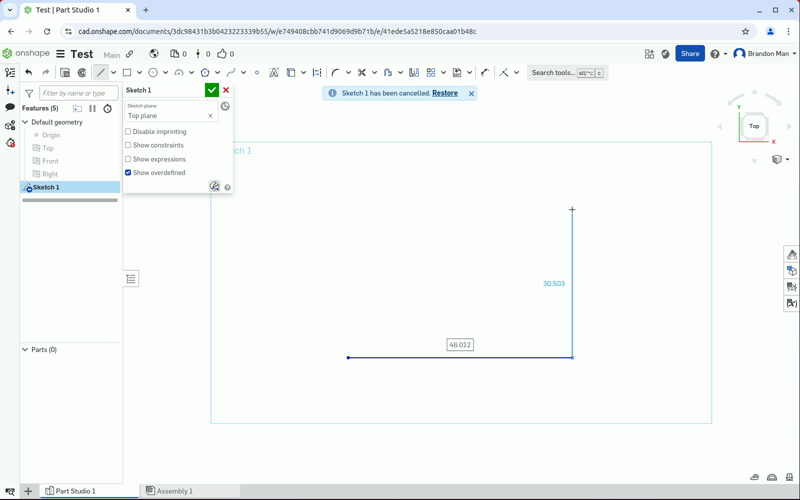
click(572, 209)
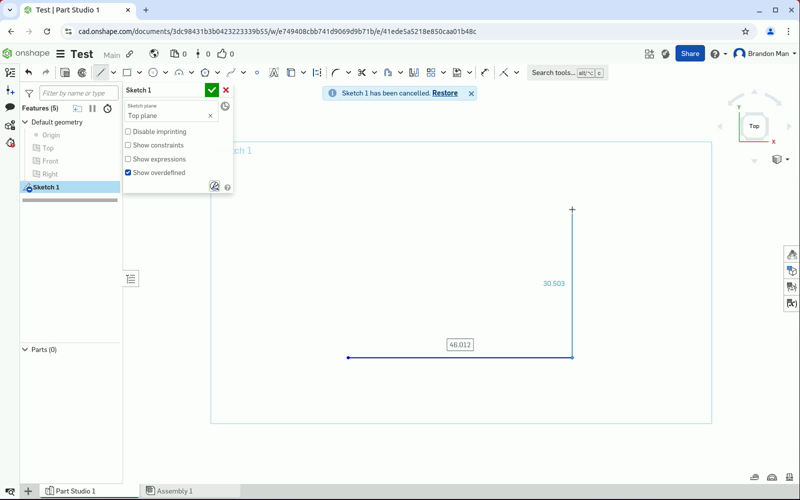
key_up(shift)
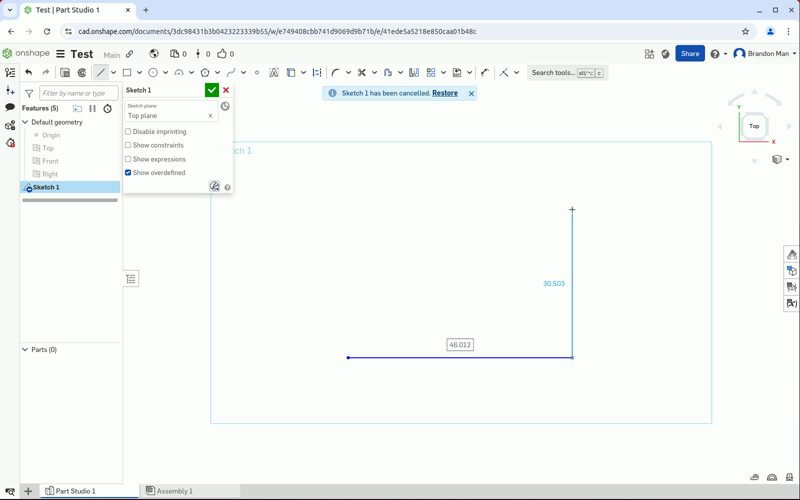
key_down(shift)
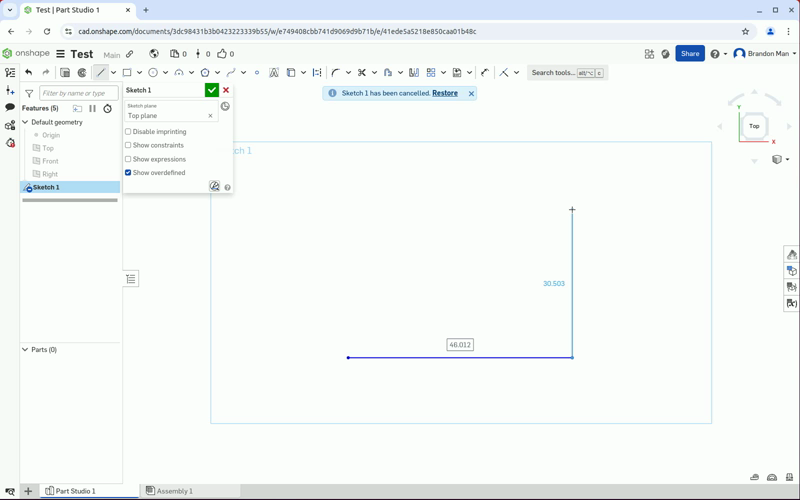
mouse_move(348, 209)
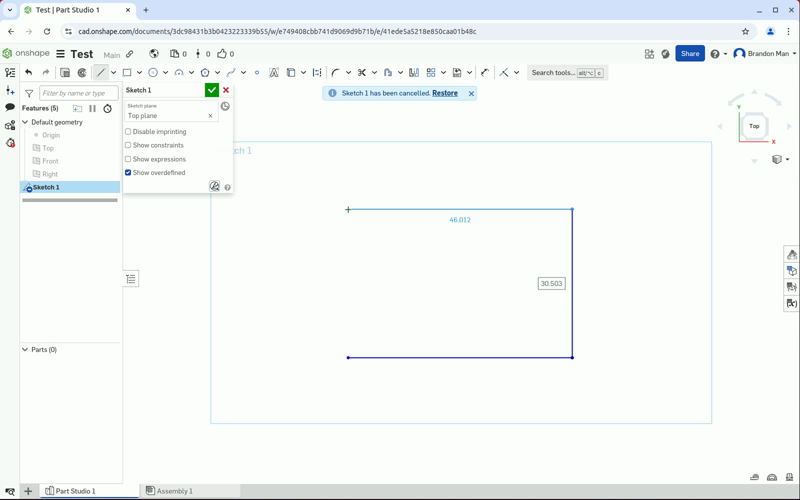
click(348, 209)
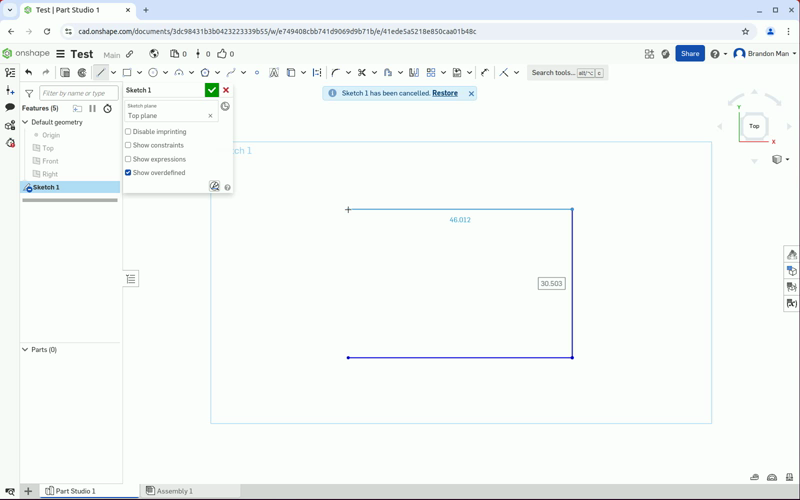
key_up(shift)
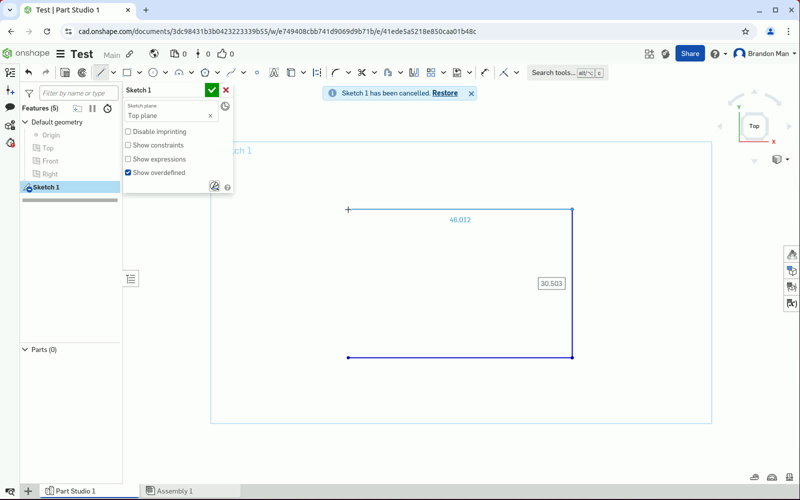
key_down(shift)
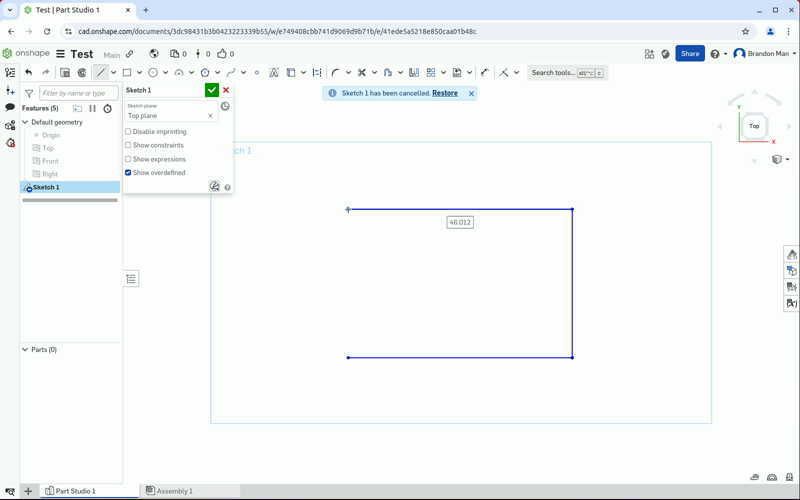
mouse_move(348, 357)
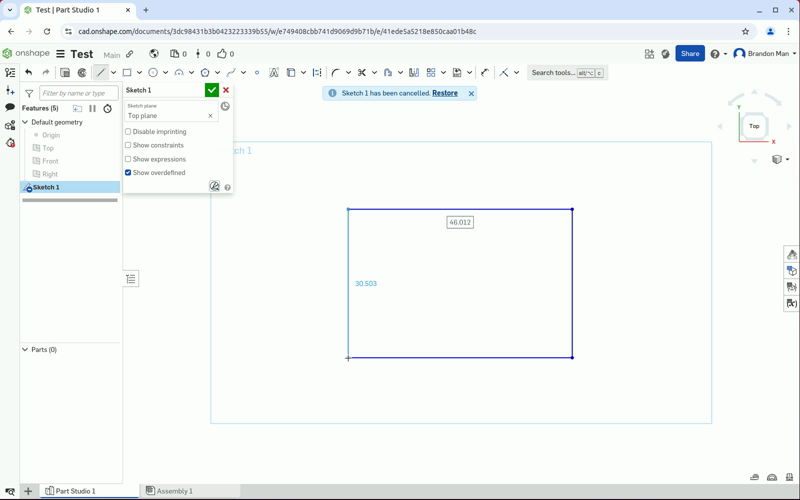
key_up(shift)
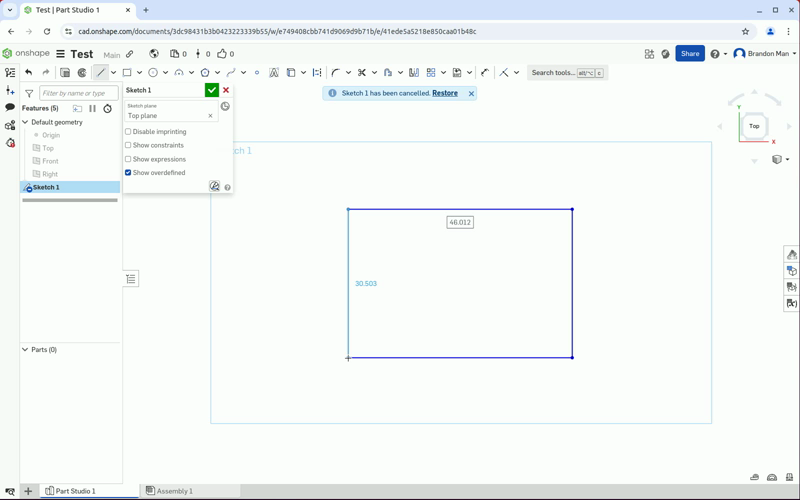
click(348, 357)
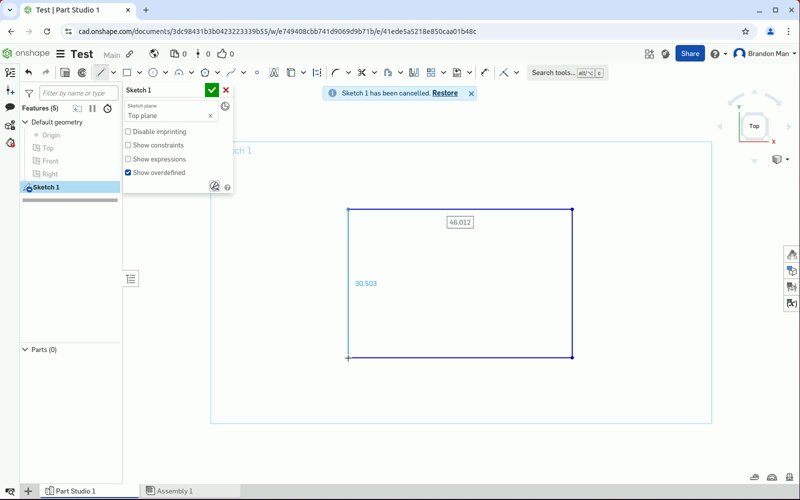
key(esc)
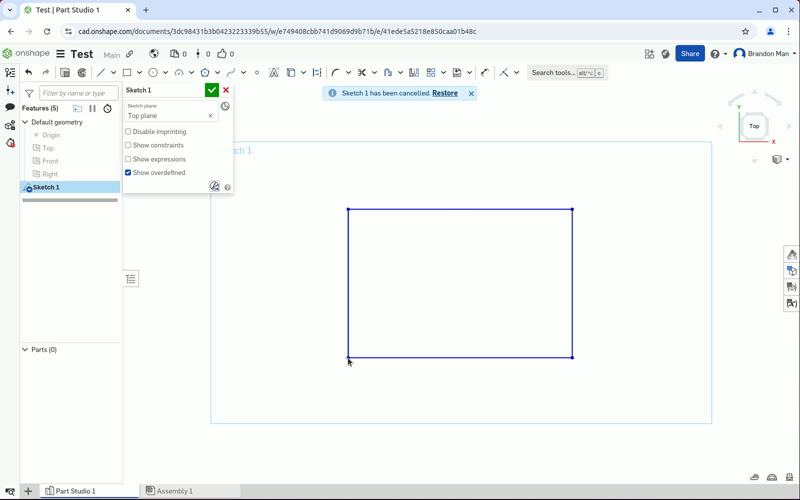
mouse_move(482, 286)
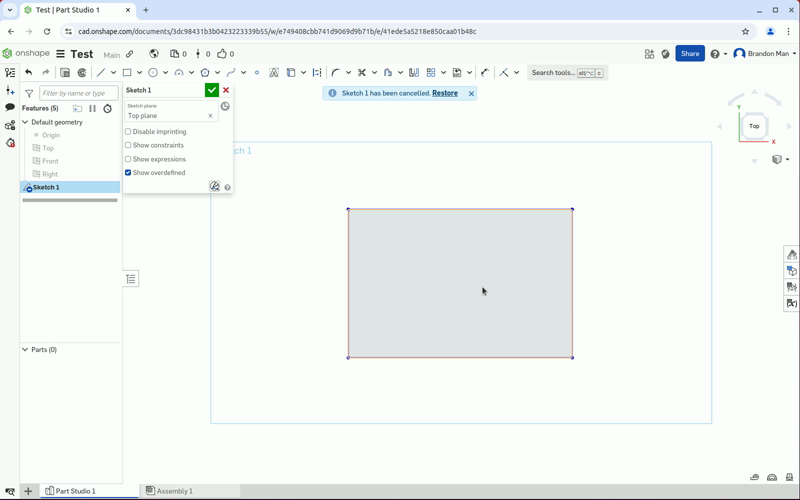
click(482, 286)
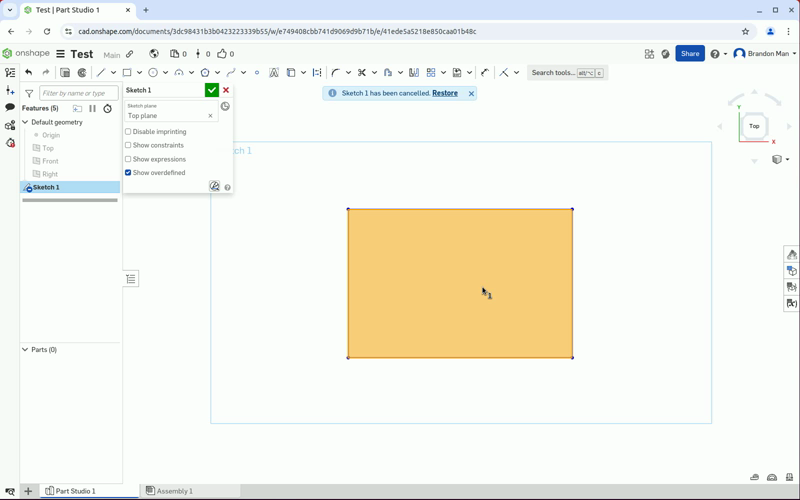
mouse_move(73, 352)
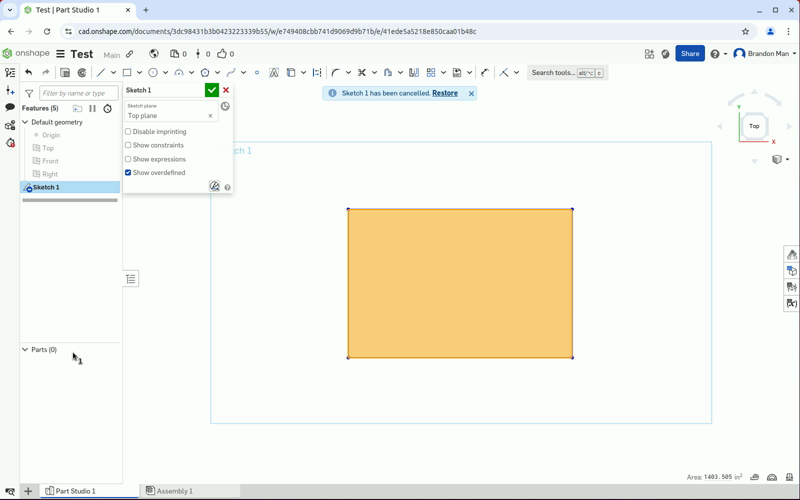
key(shift+y)
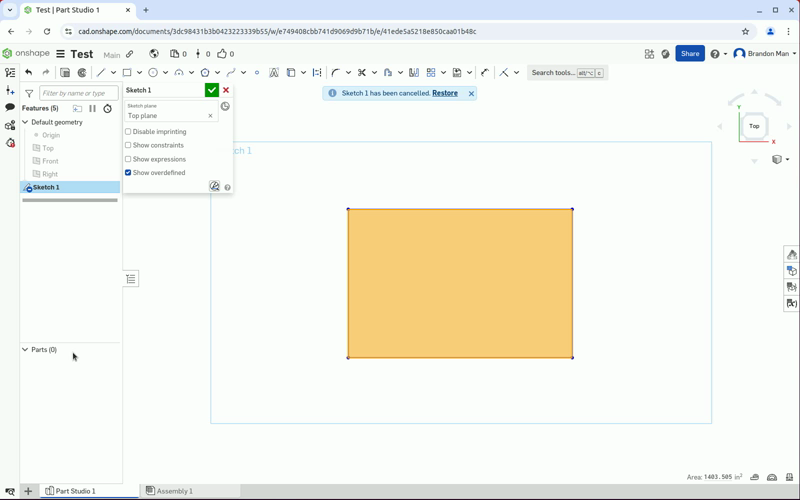
key(shift+e)
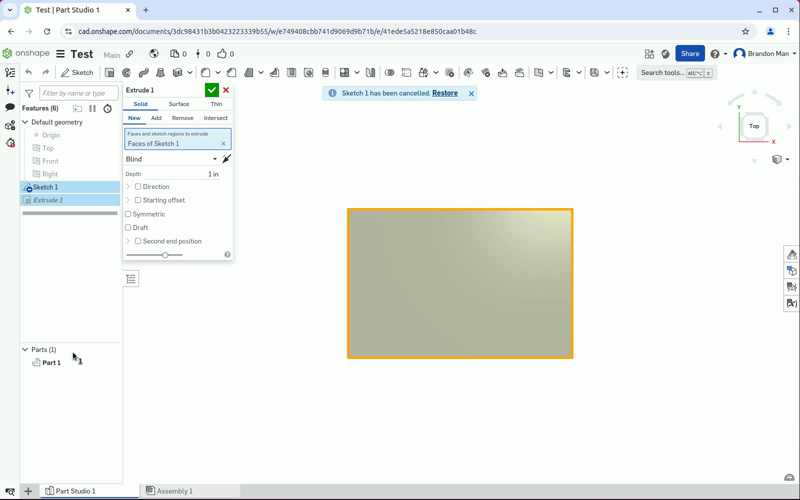
mouse_move(143, 106)
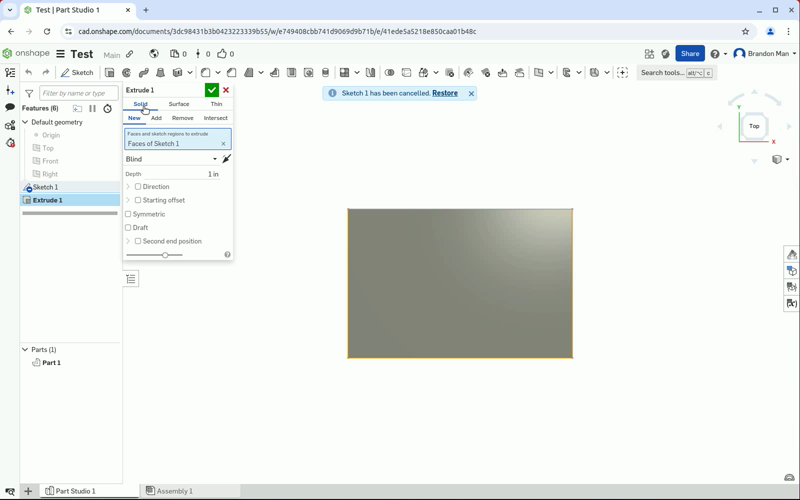
click(143, 106)
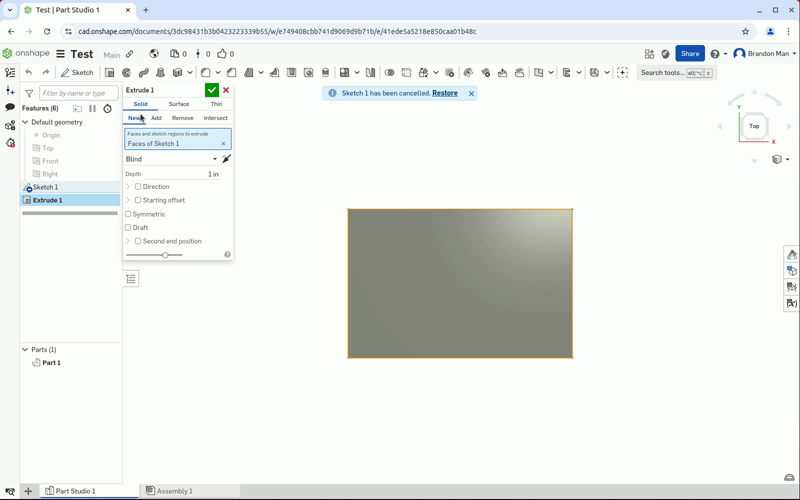
mouse_move(137, 120)
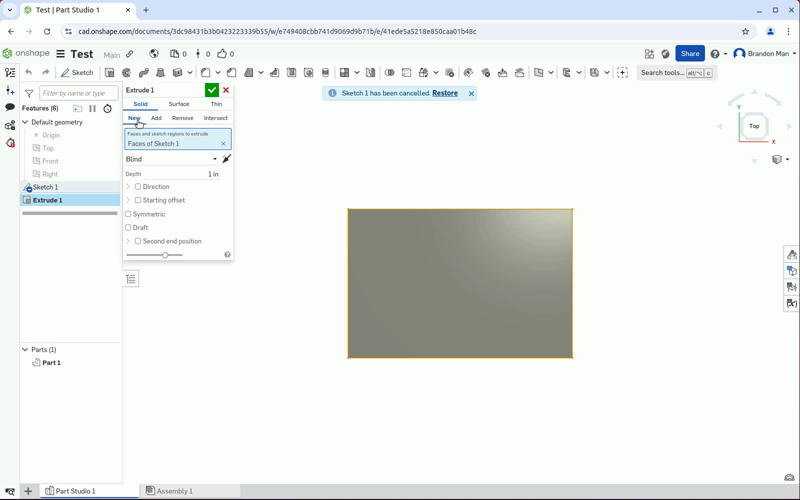
click(137, 120)
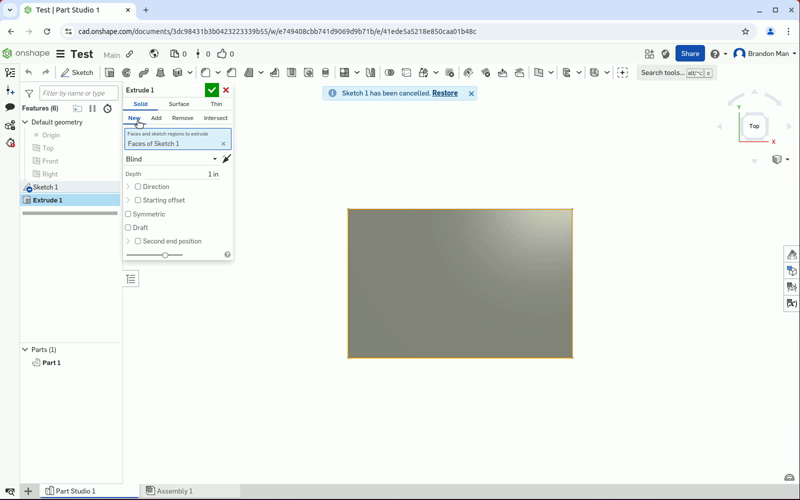
key(tab, 4)
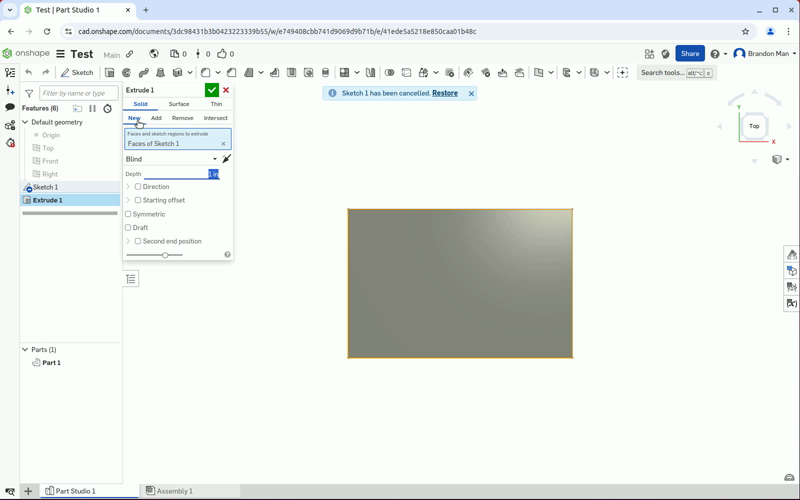
text(11.073)
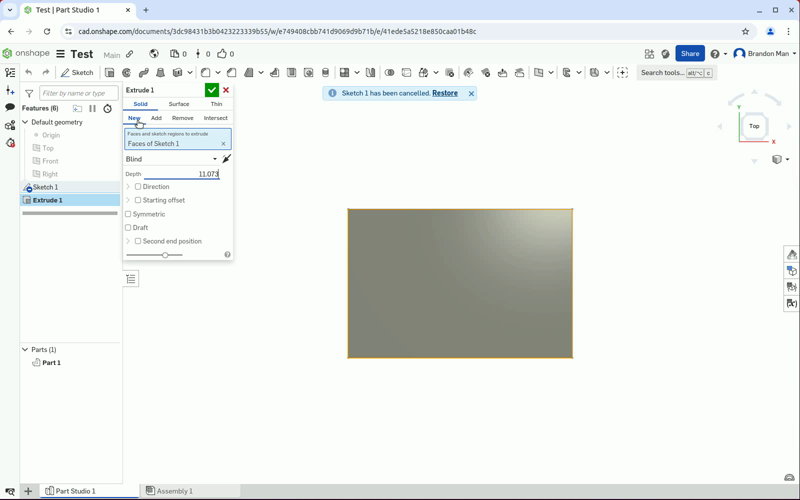
key(enter)
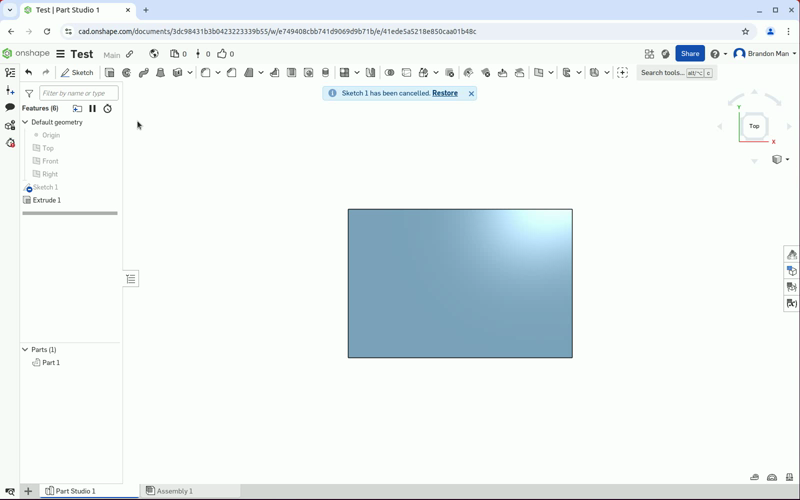
key(shift+h)
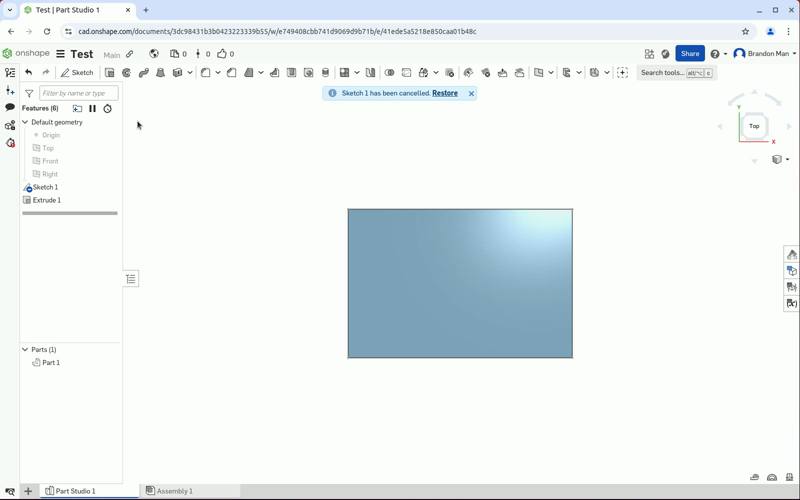
key(shift+h)
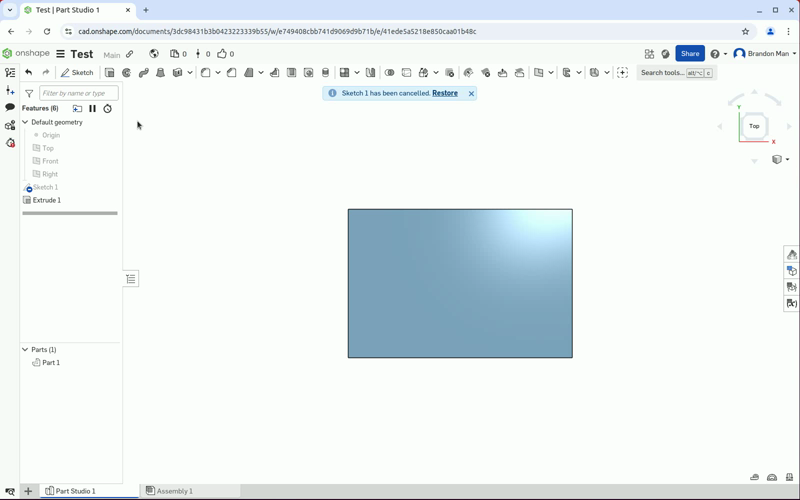
mouse_move(73, 189)
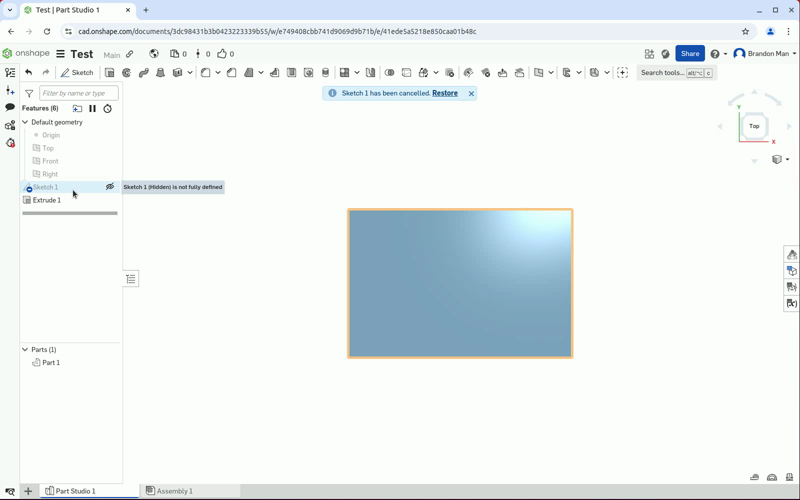
click(73, 189)
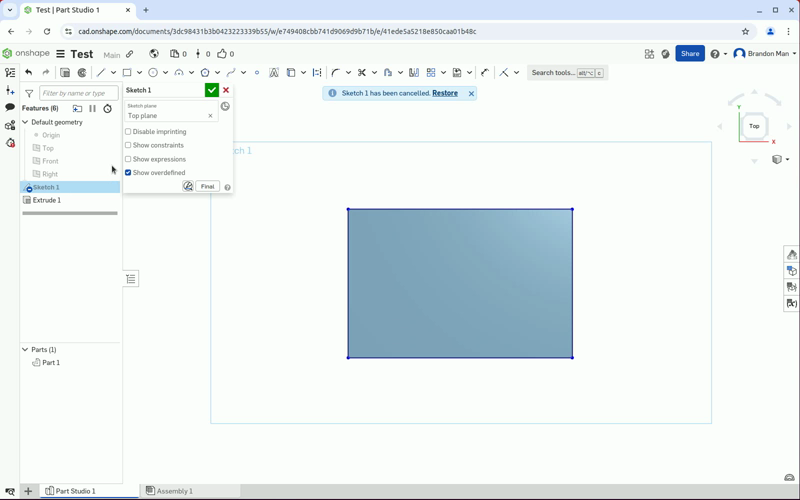
mouse_move(229, 92)
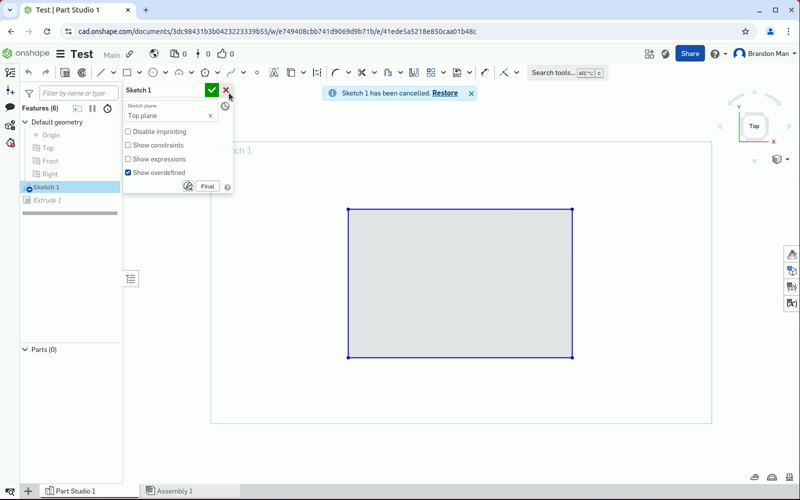
click(229, 92)
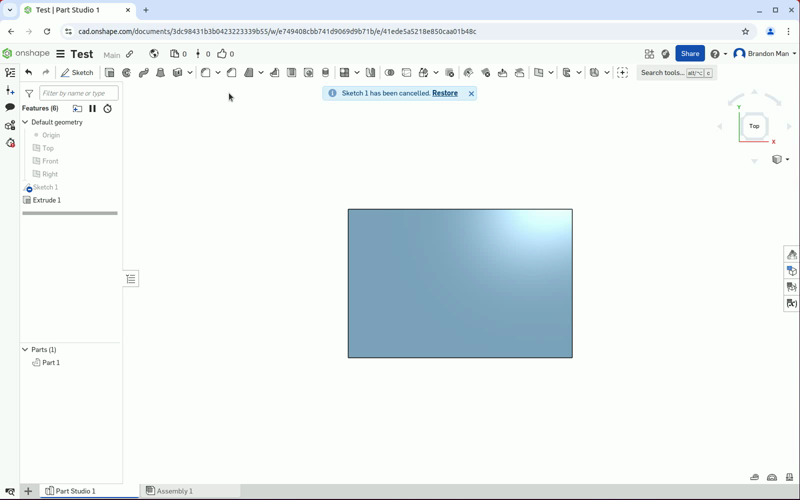
mouse_move(541, 75)
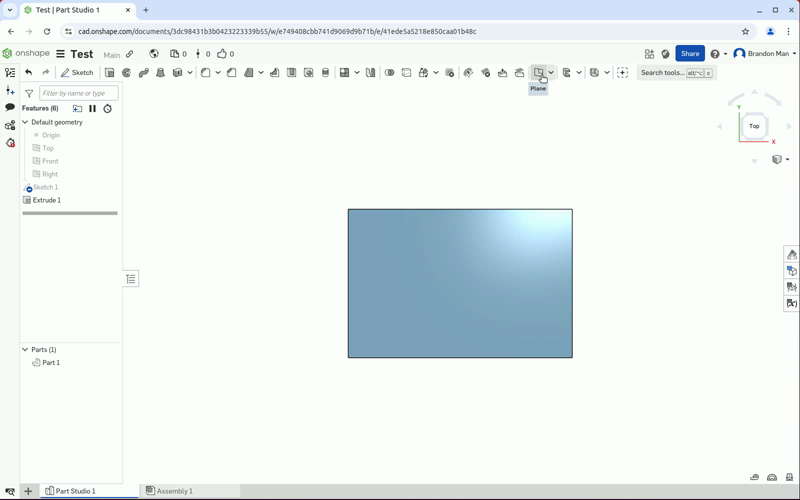
click(541, 75)
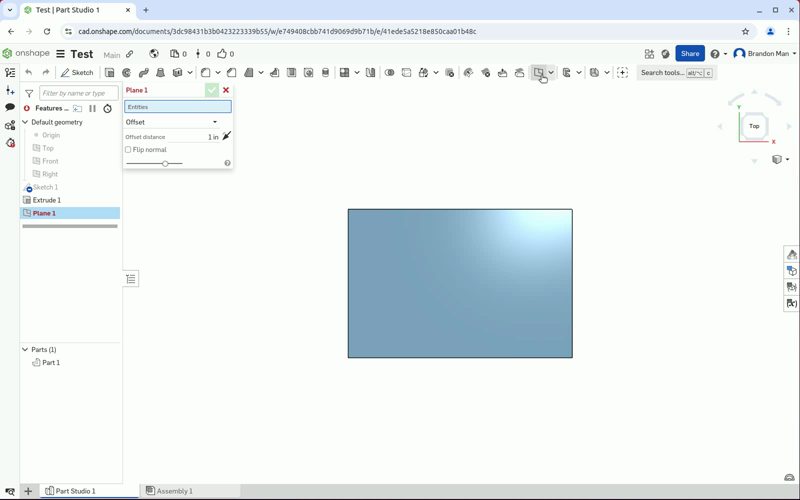
mouse_move(73, 150)
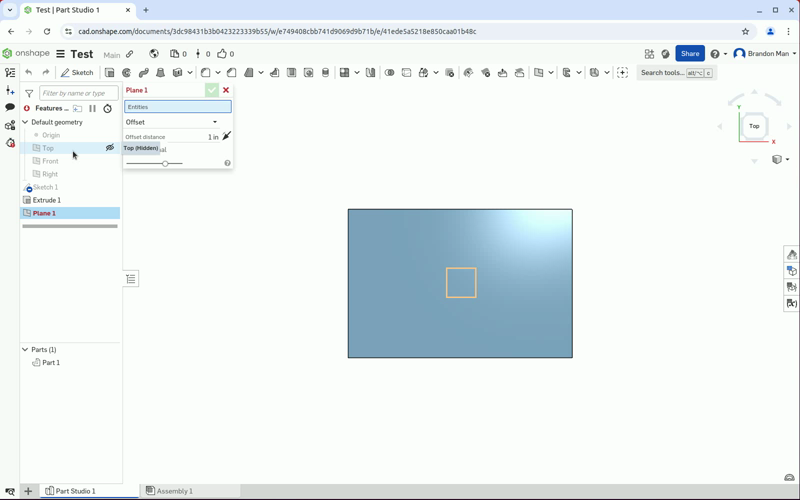
click(73, 150)
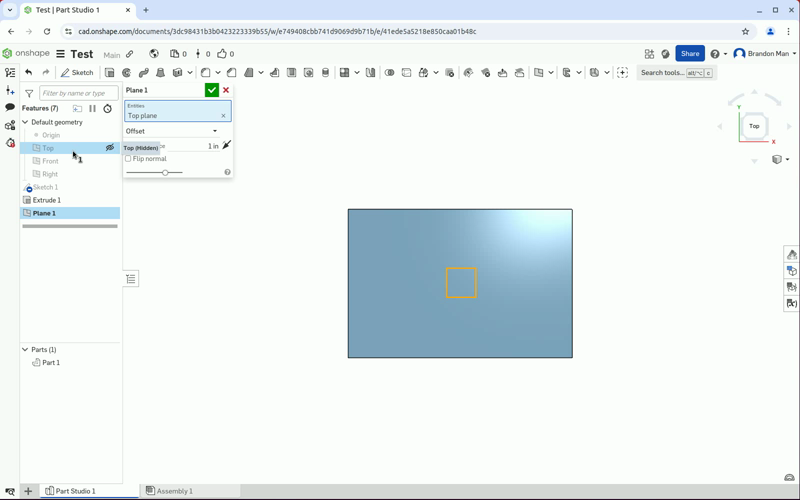
key(tab, 2)
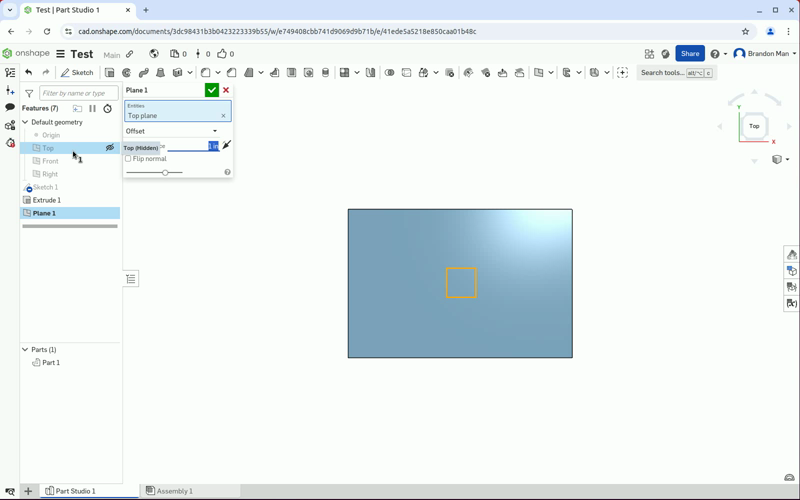
text(11.061)
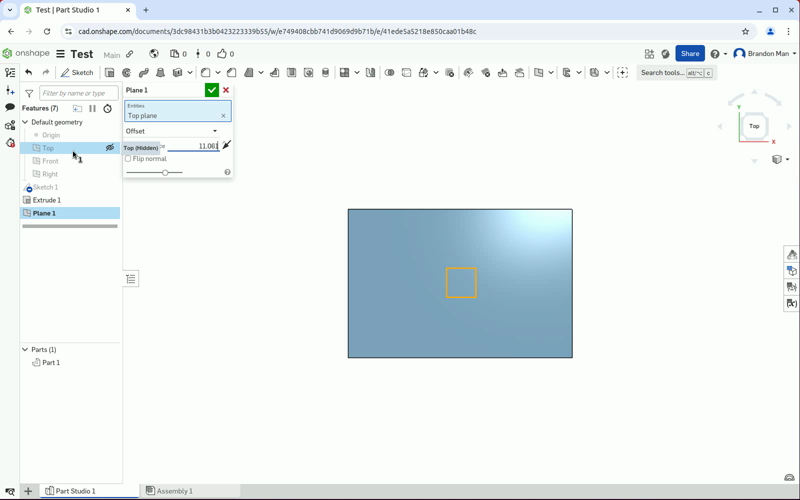
key(enter, 2)
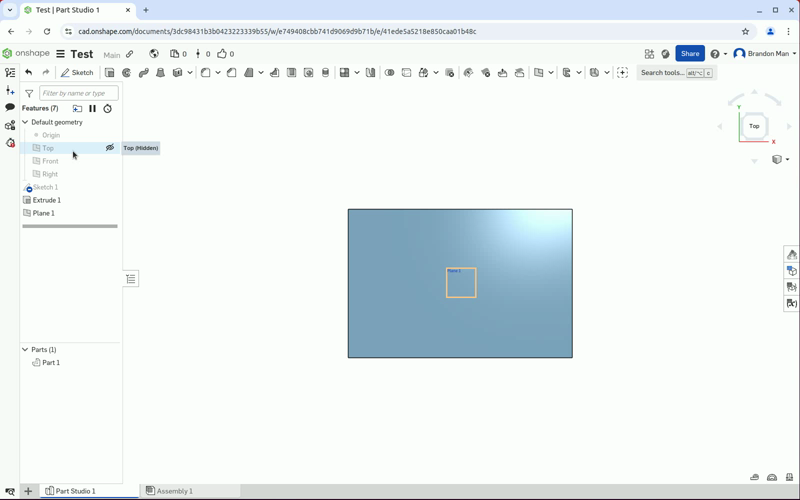
key(shift+s)
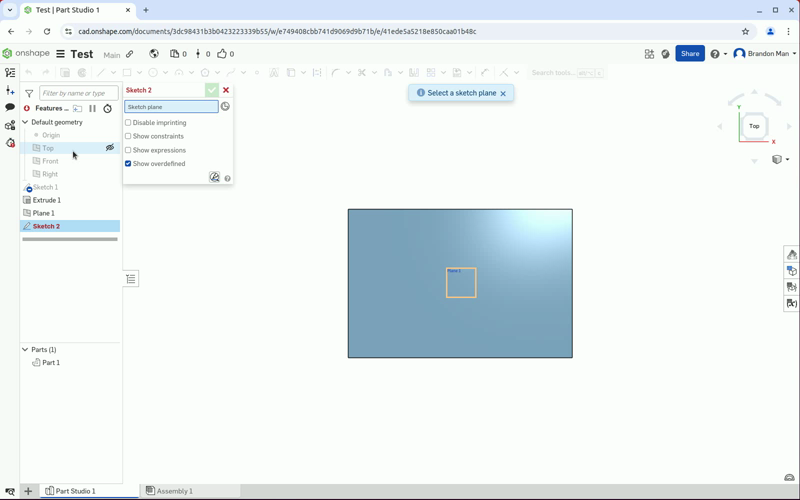
mouse_move(73, 215)
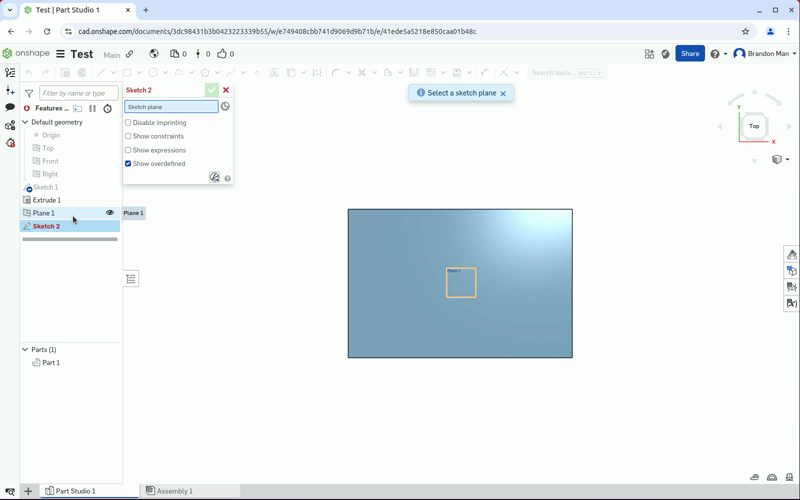
click(73, 215)
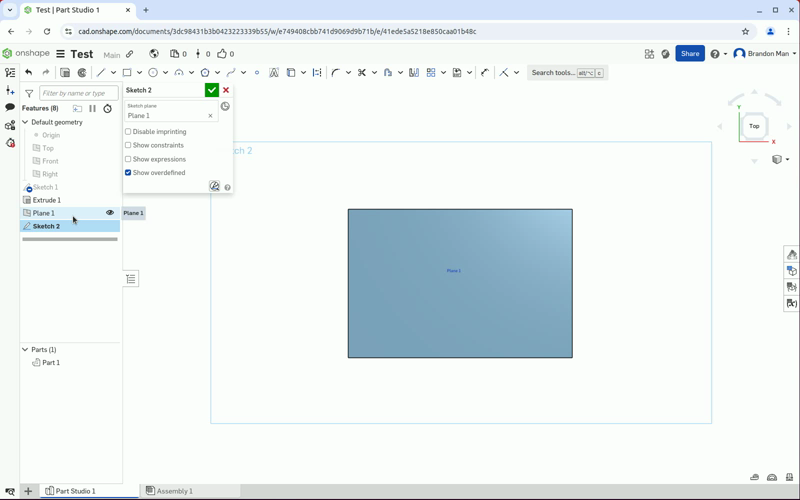
mouse_move(73, 352)
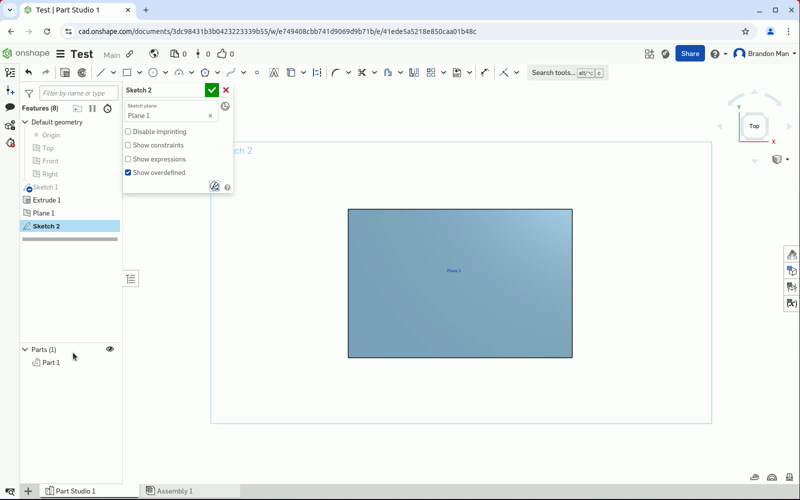
key(y)
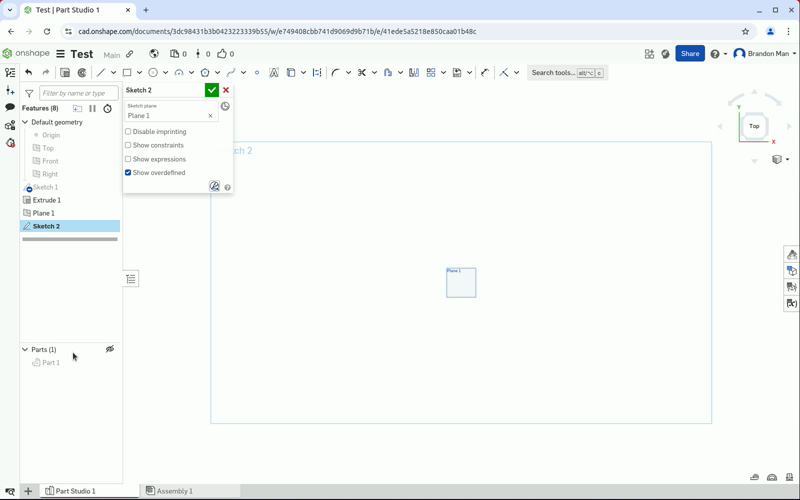
key(c)
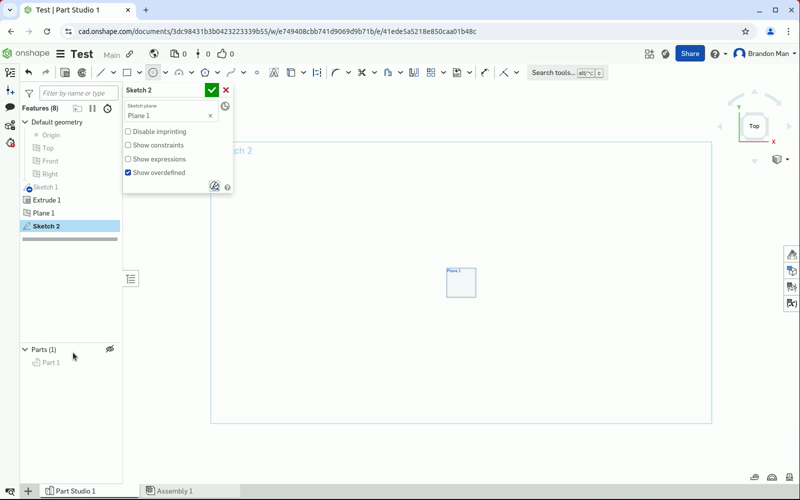
key_down(shift)
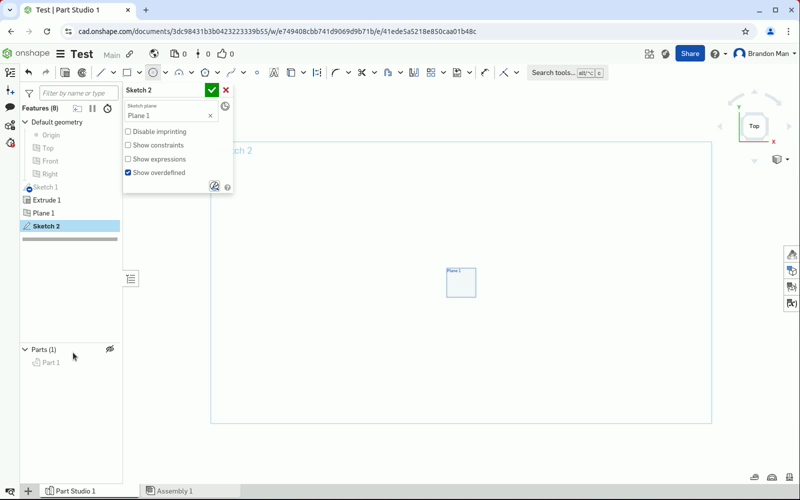
mouse_move(461, 282)
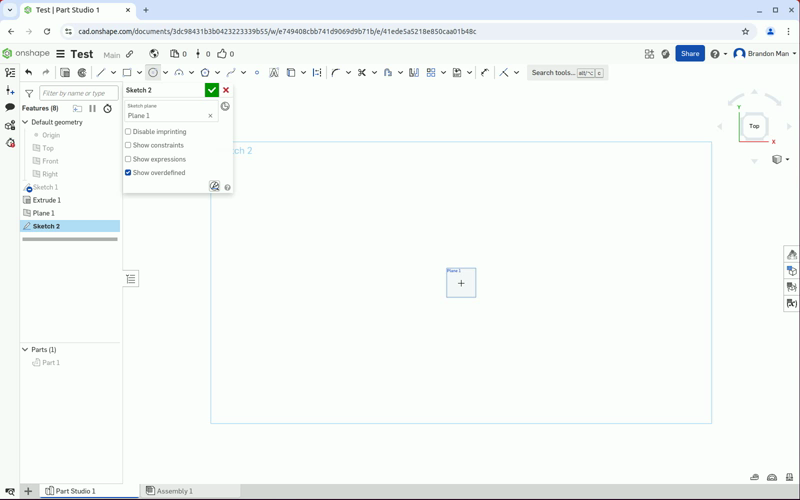
click(461, 282)
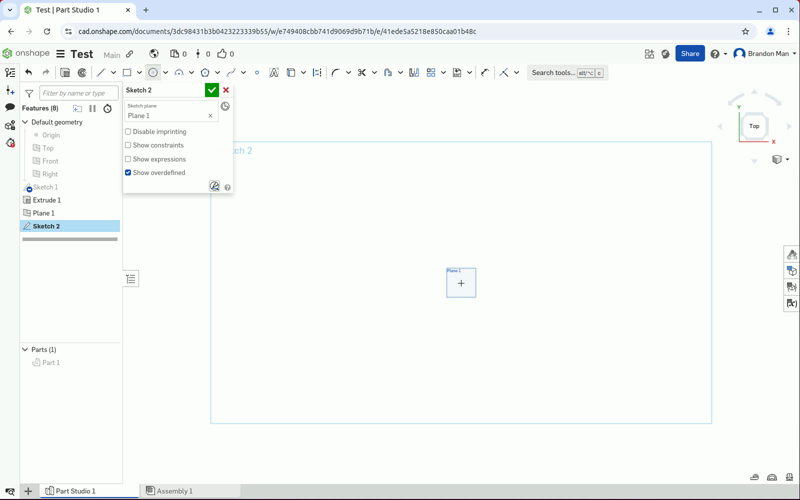
key_up(shift)
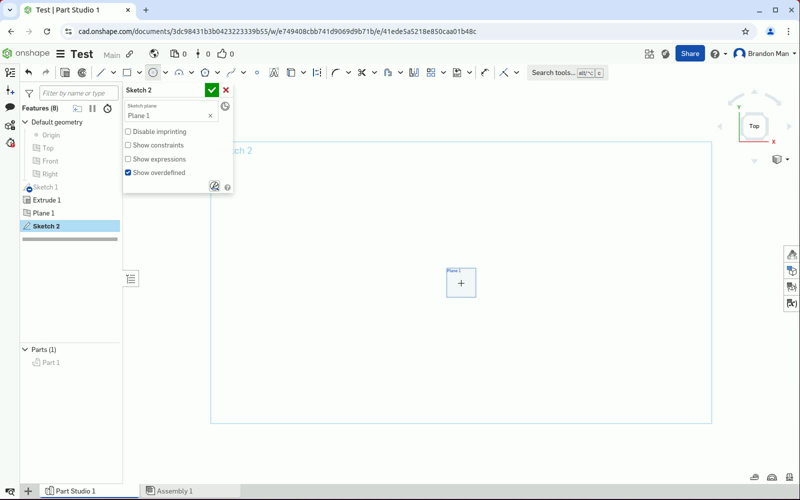
mouse_move(505, 282)
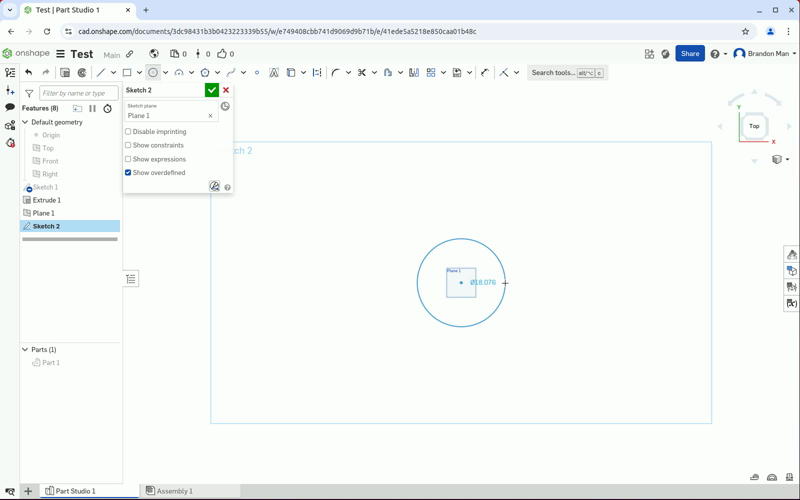
click(505, 282)
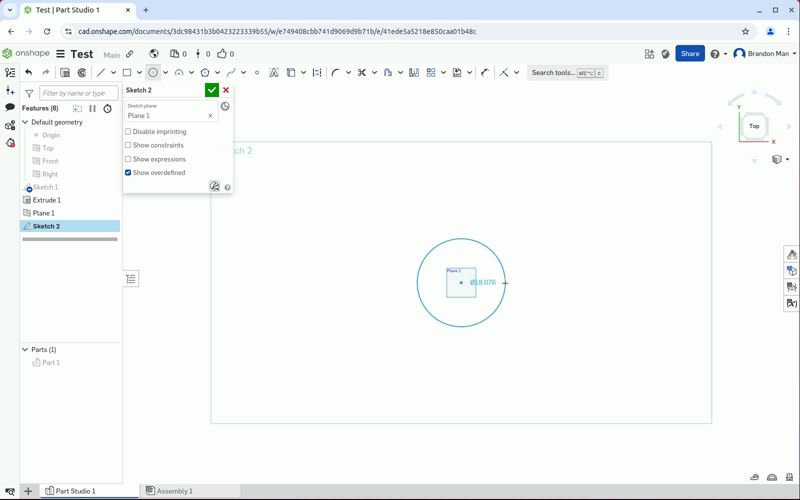
key(esc)
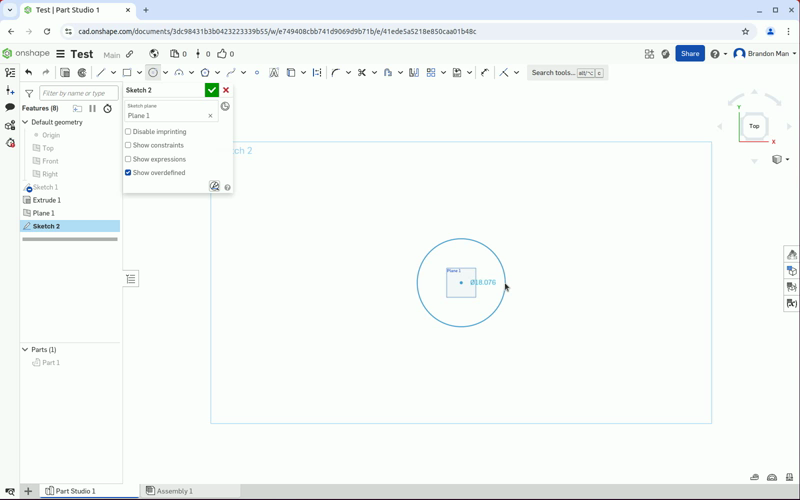
mouse_move(467, 261)
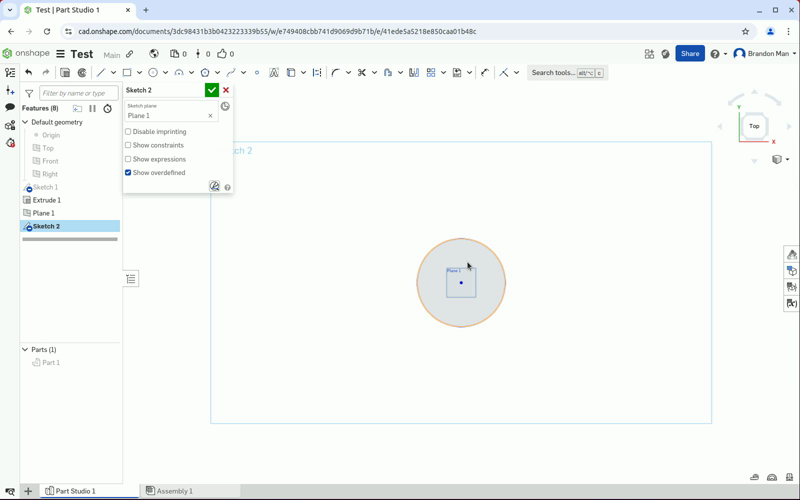
click(467, 261)
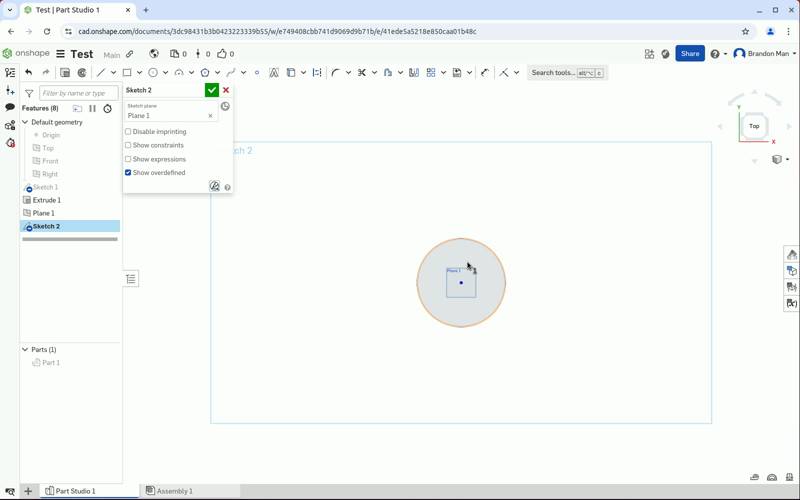
mouse_move(73, 352)
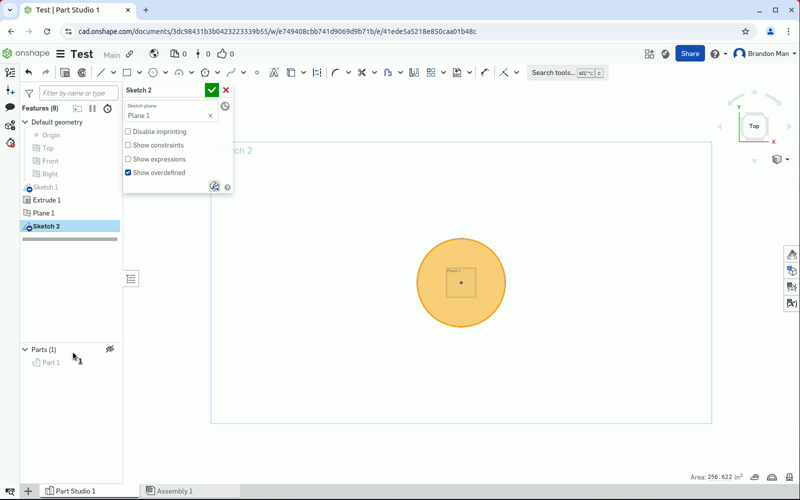
key(shift+y)
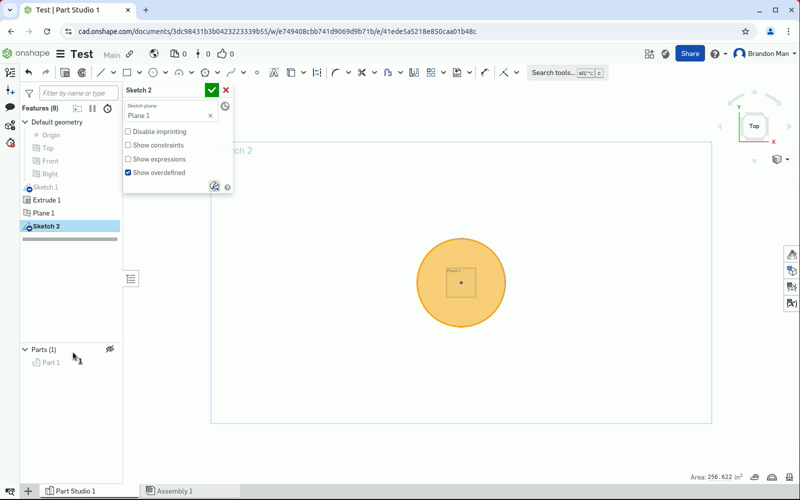
key(shift+e)
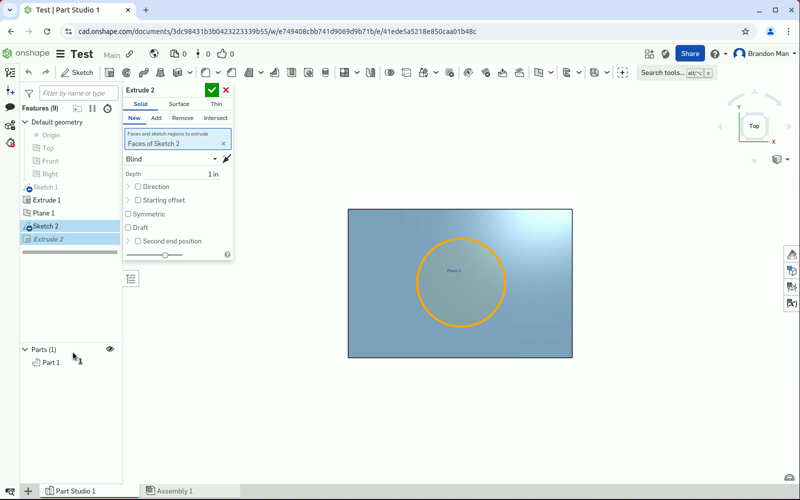
mouse_move(143, 106)
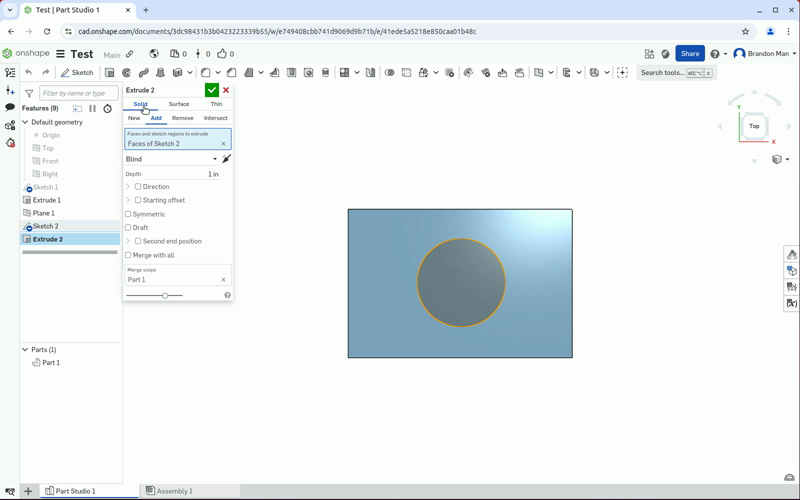
click(143, 106)
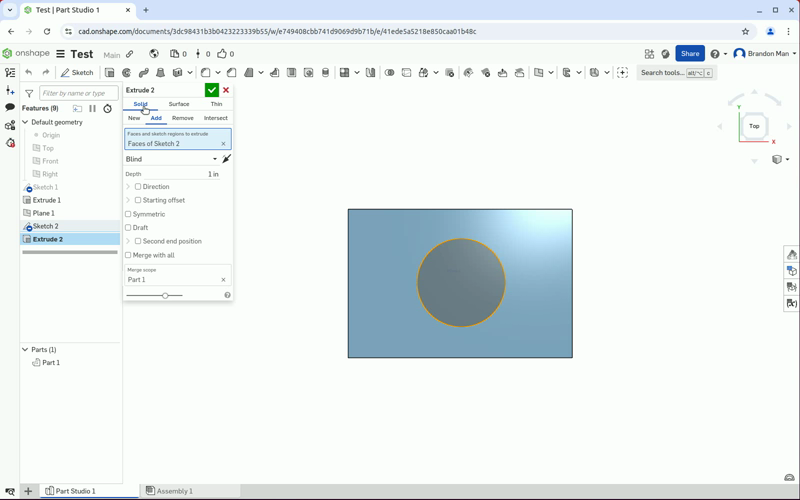
mouse_move(137, 120)
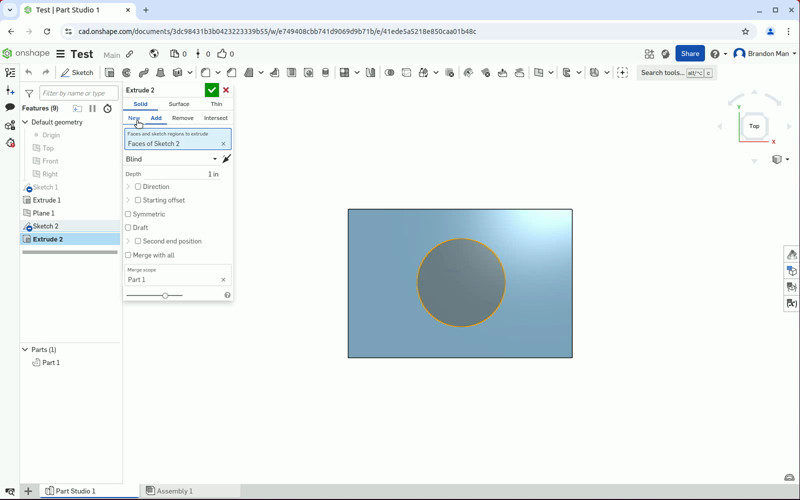
click(137, 120)
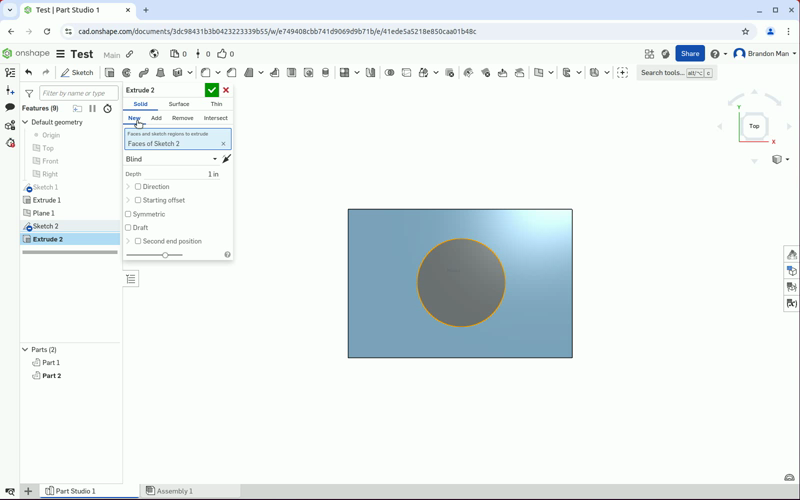
key(tab, 4)
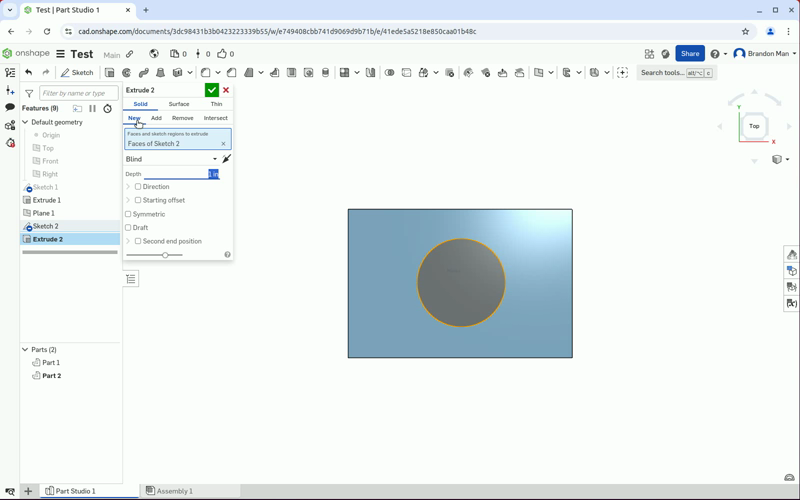
text(11.073)
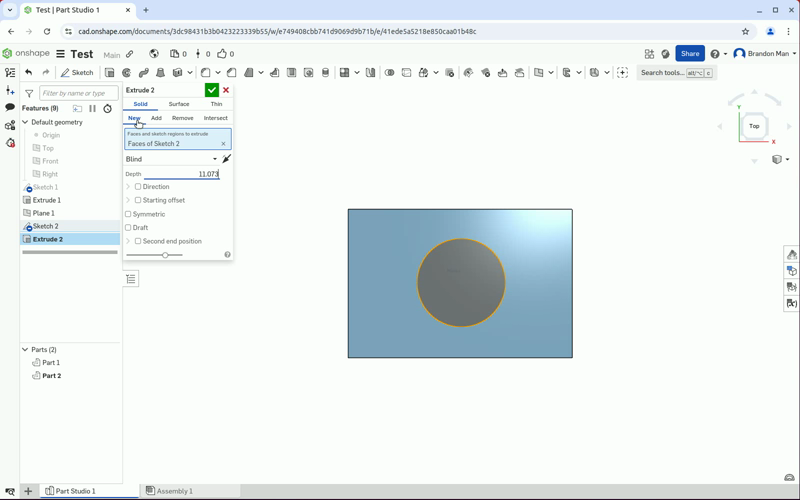
key(enter)
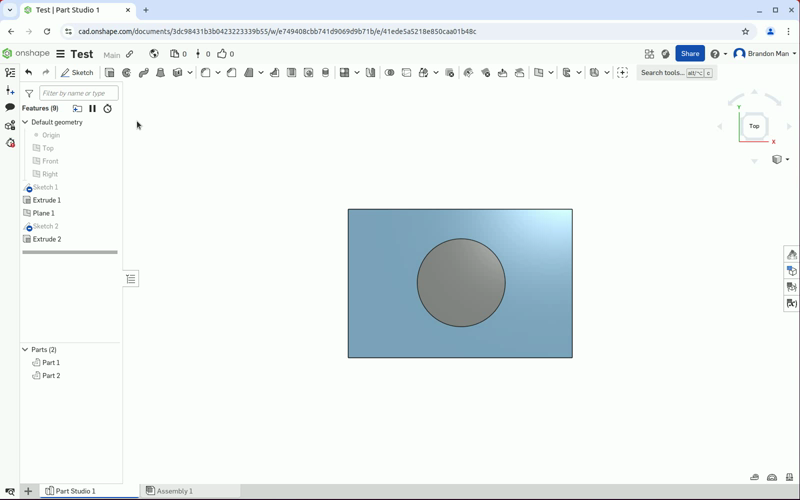
key(shift+h)
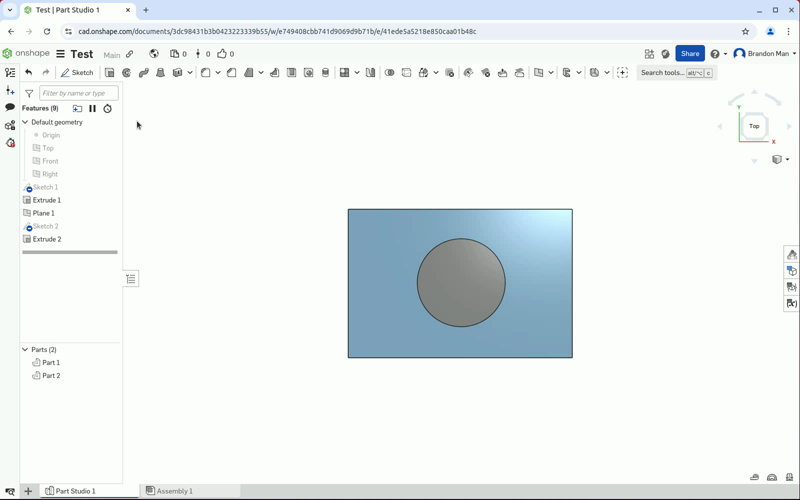
key(shift+h)
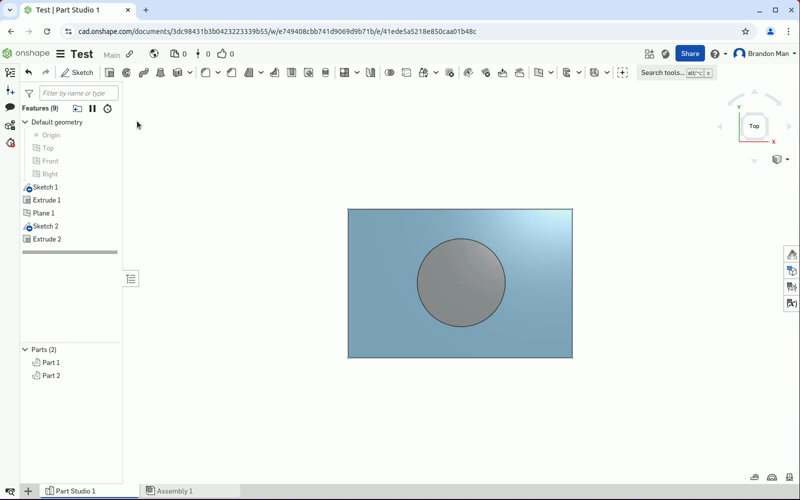
key(shift+7)
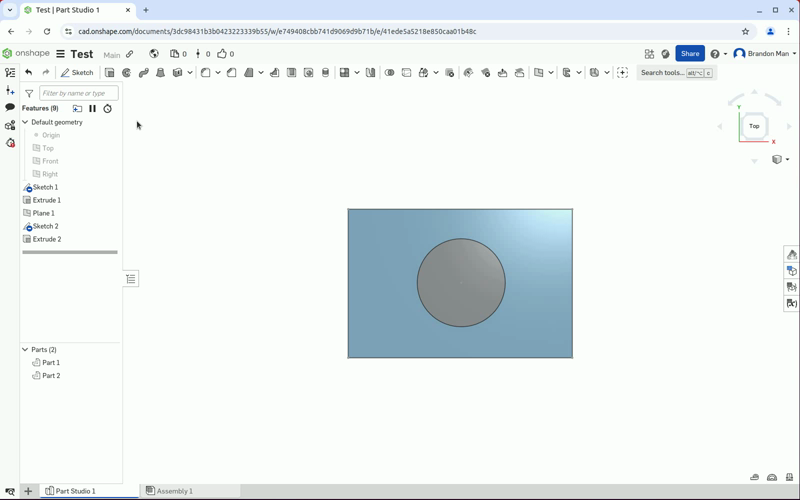
key(up, 3)
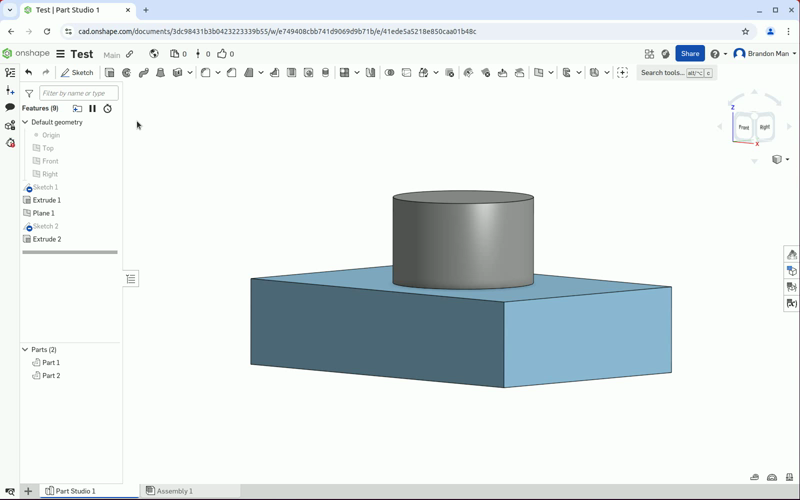
key(left, 3)
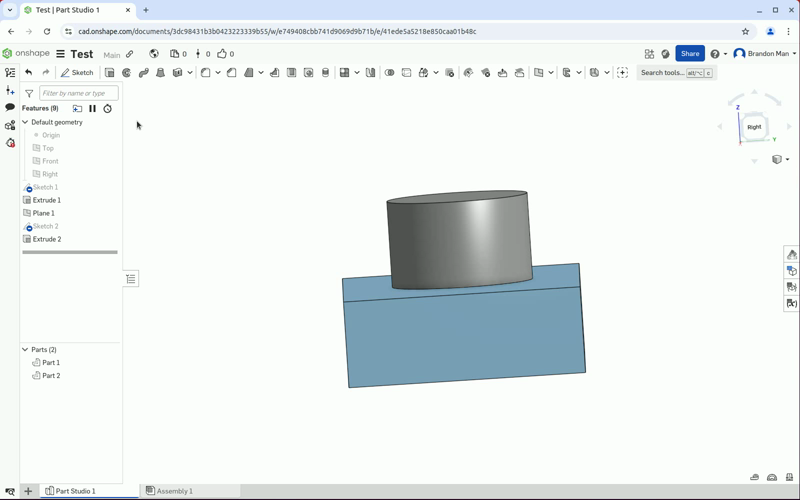
key(right, 3)
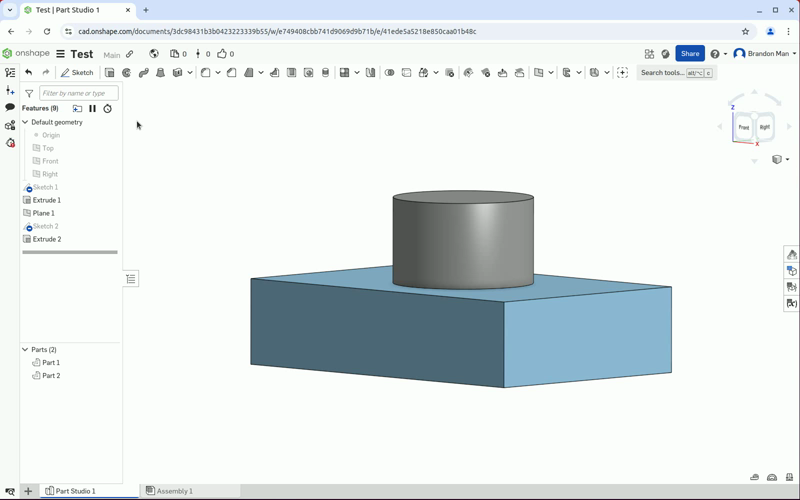
key(down, 3)
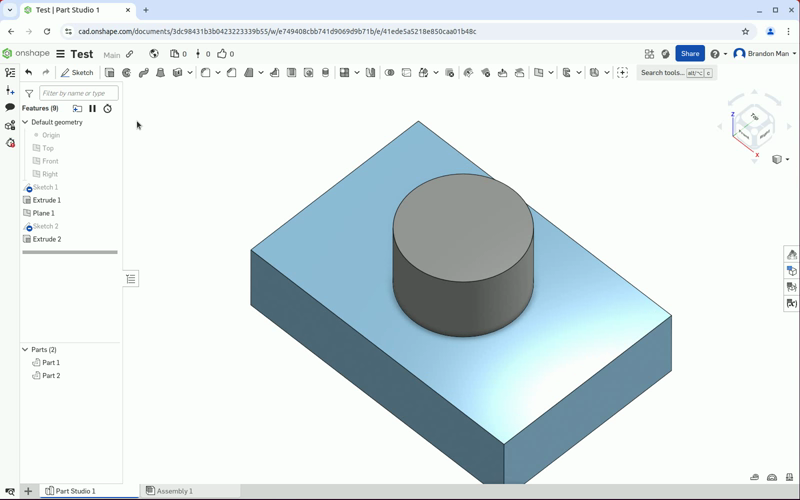
mouse_move(73, 189)
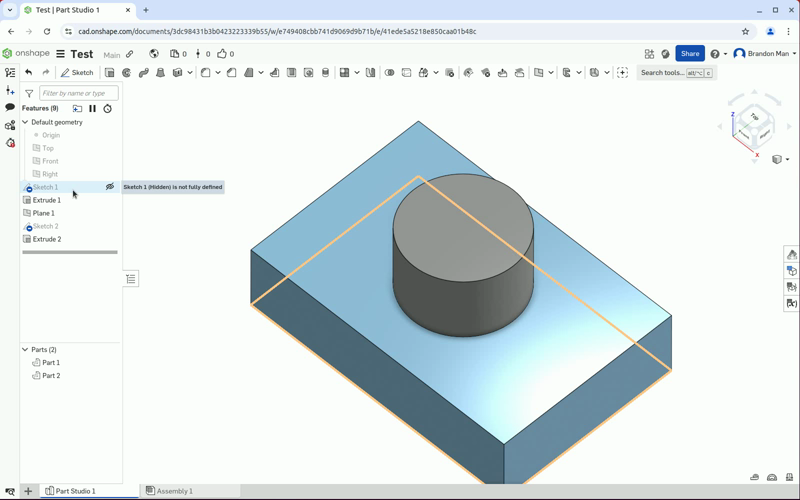
click(73, 189)